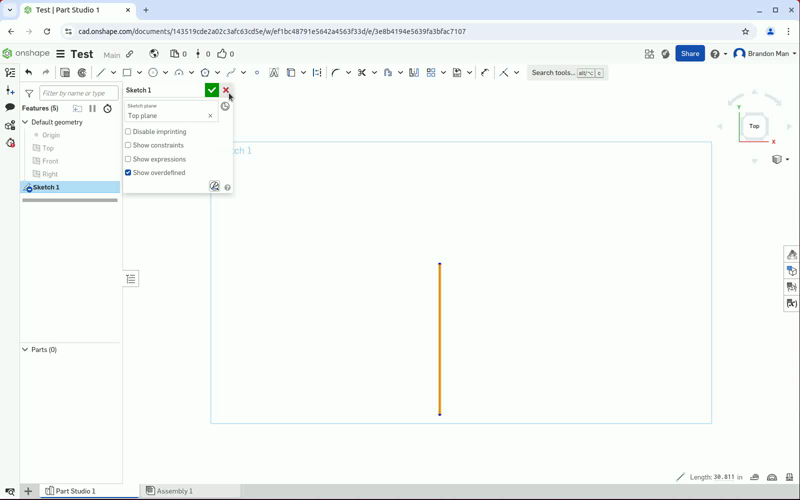
key(shift+h)
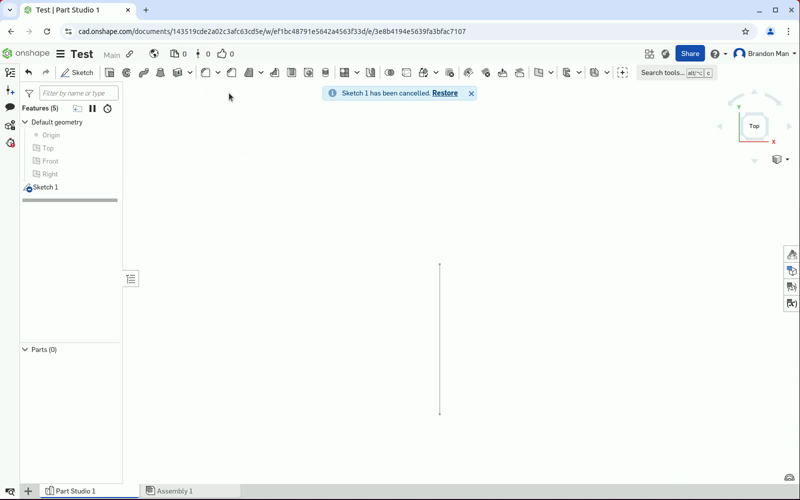
key(shift+s)
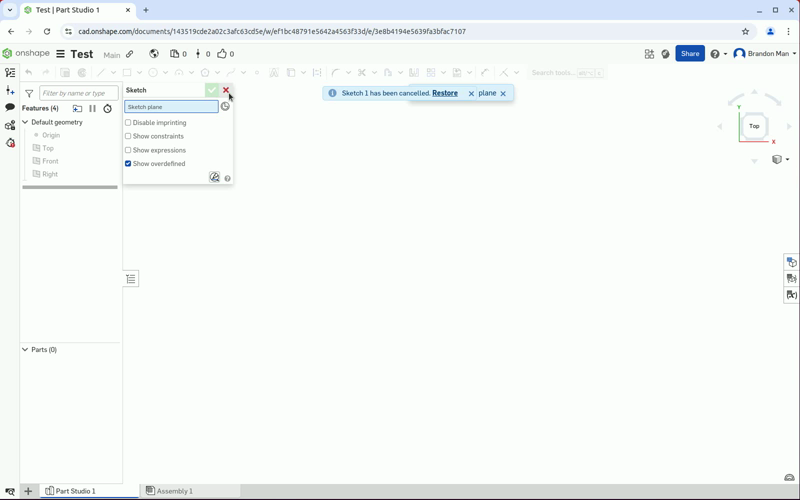
mouse_move(73, 150)
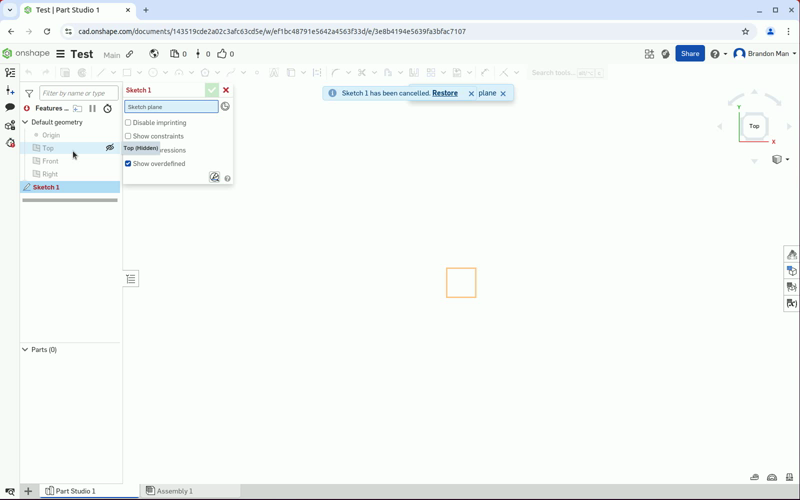
click(73, 150)
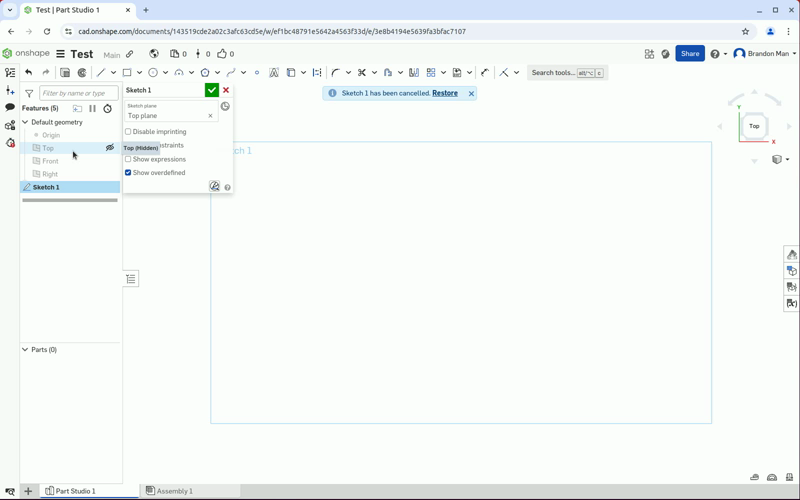
mouse_move(73, 352)
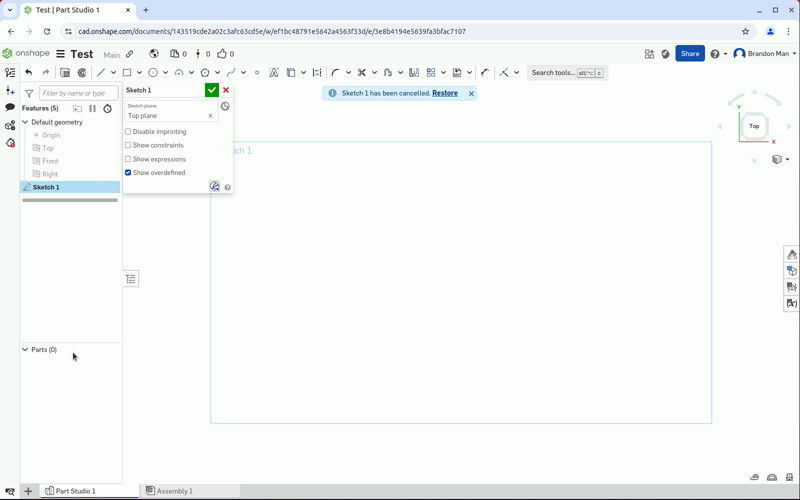
key(y)
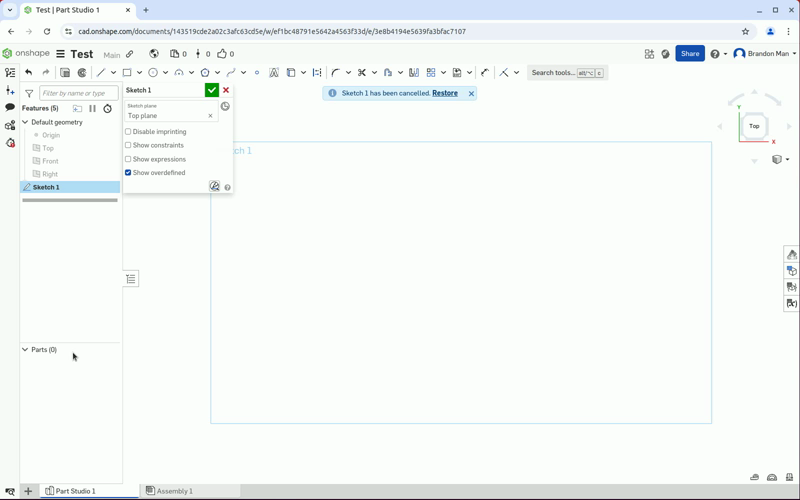
key(c)
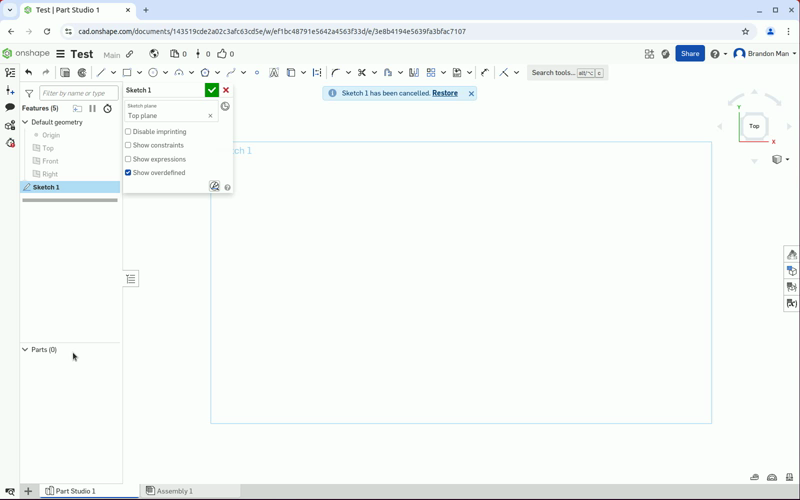
key_down(shift)
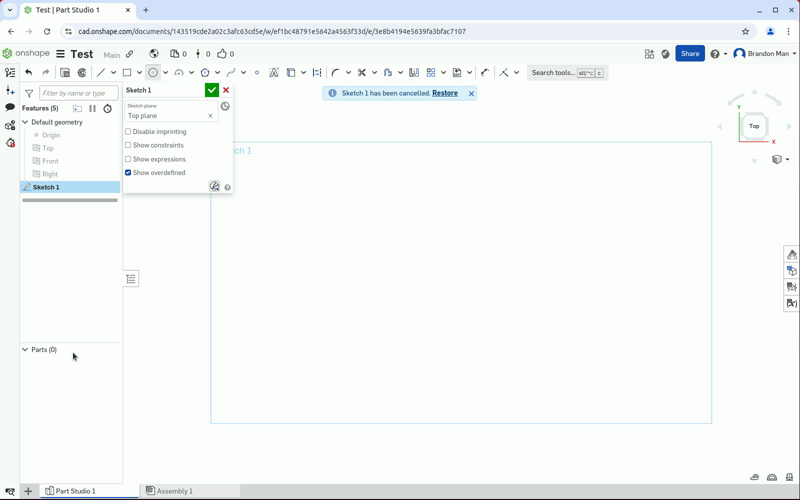
mouse_move(460, 282)
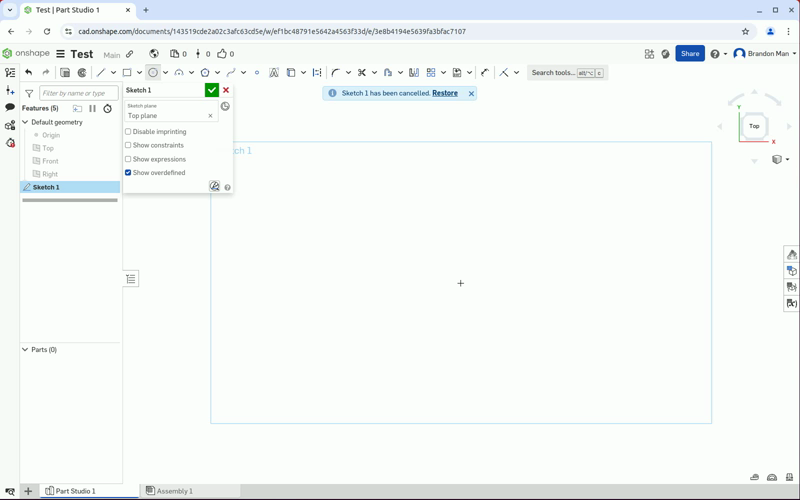
click(460, 282)
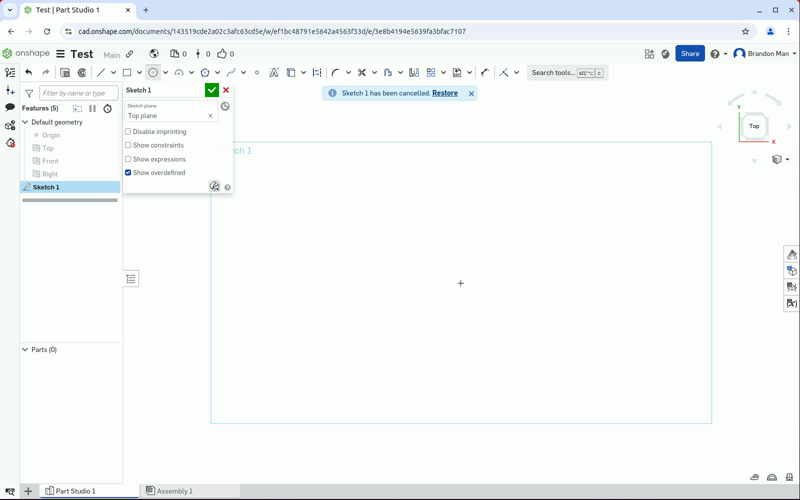
key_up(shift)
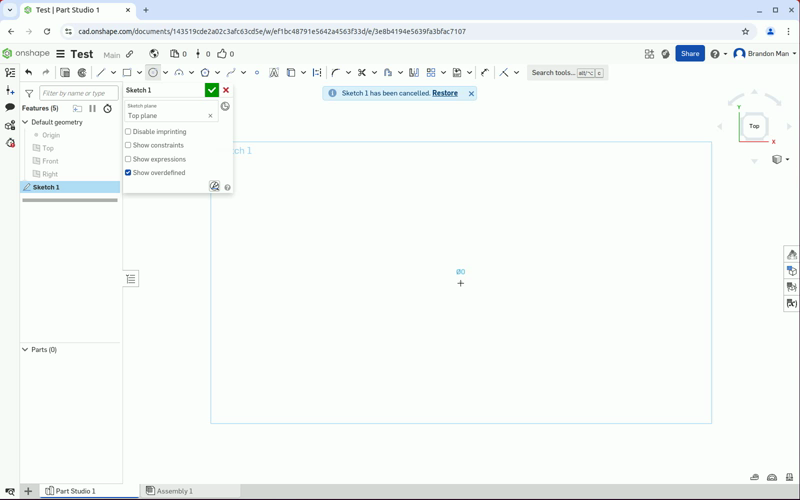
mouse_move(533, 282)
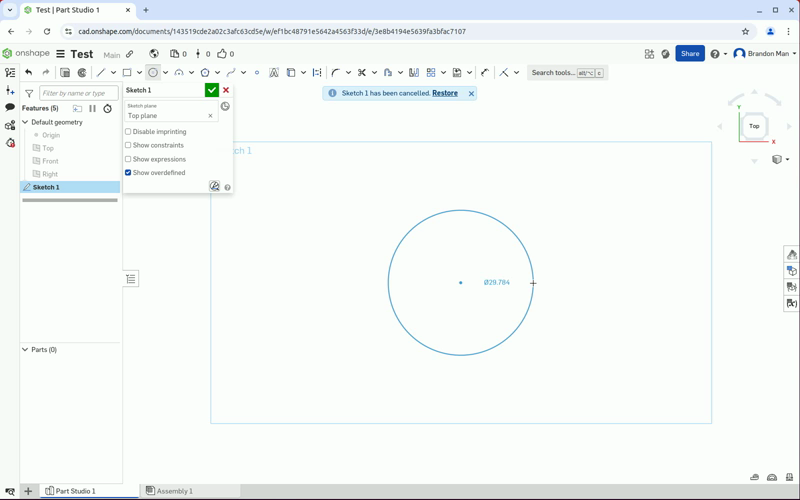
click(533, 282)
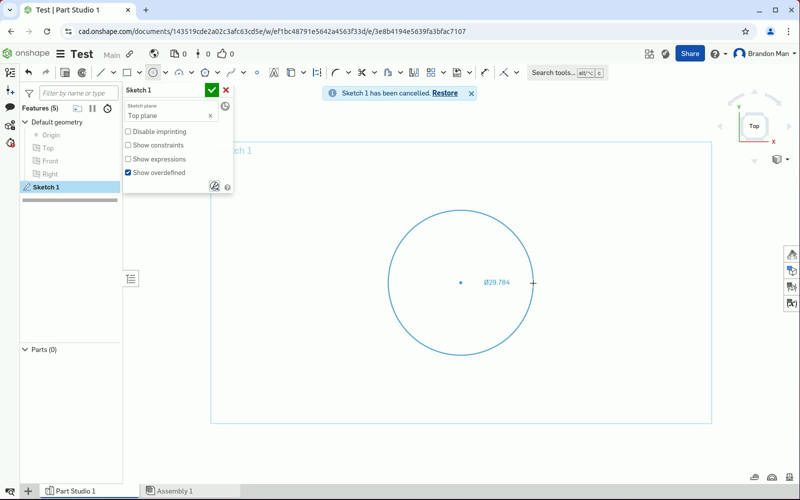
key(esc)
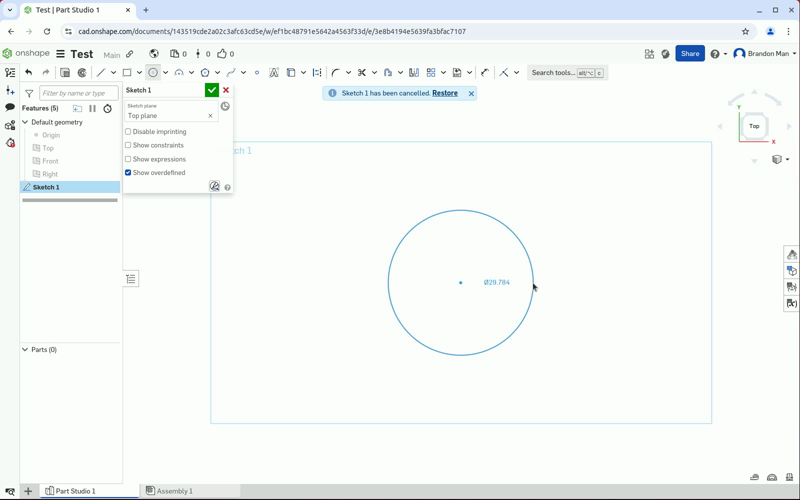
mouse_move(488, 244)
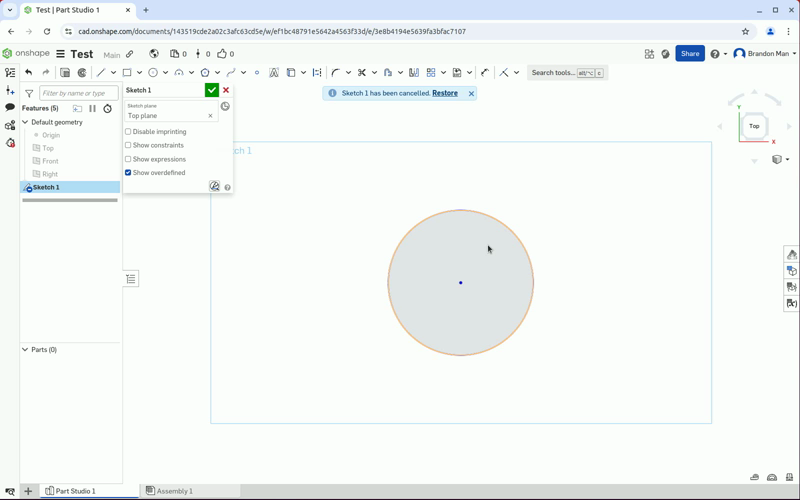
click(488, 244)
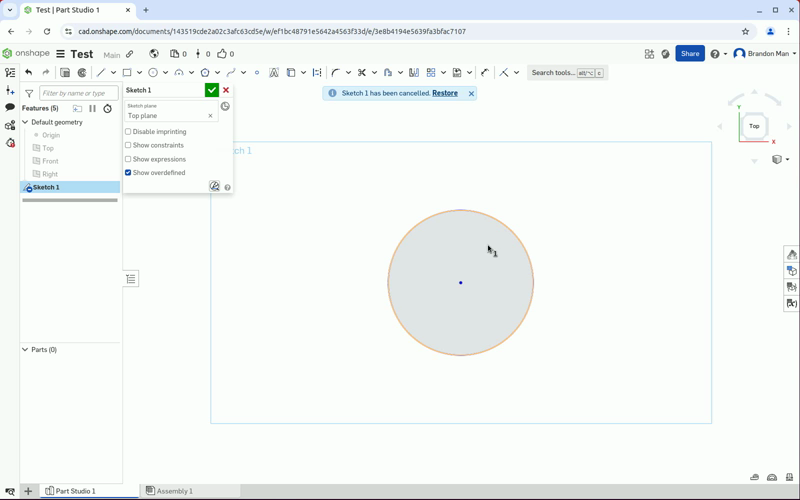
mouse_move(73, 352)
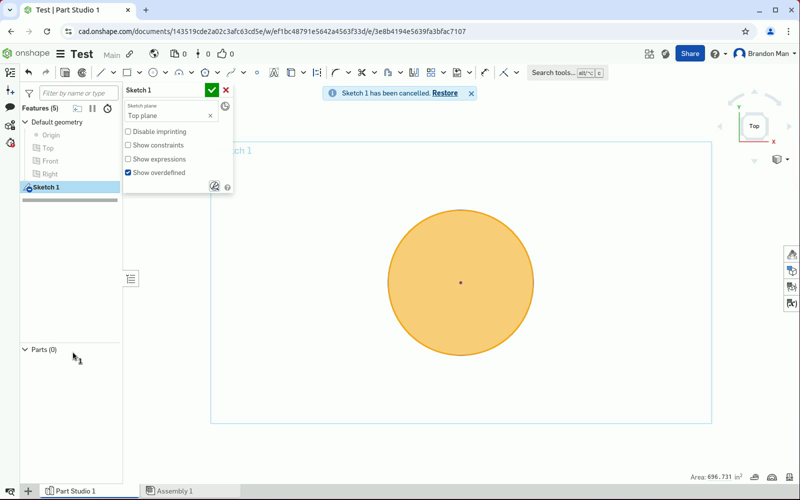
key(shift+y)
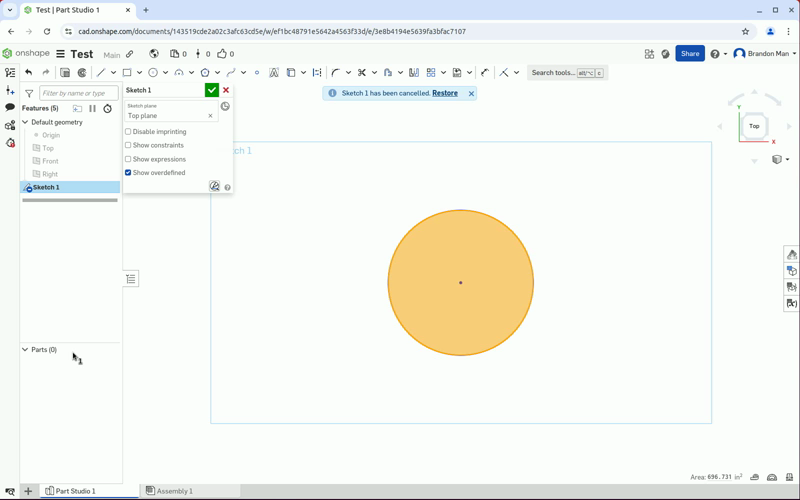
key(shift+e)
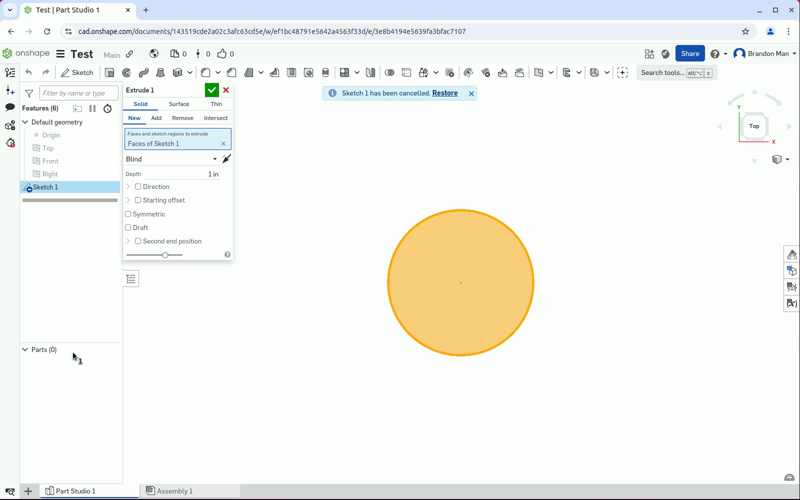
mouse_move(143, 106)
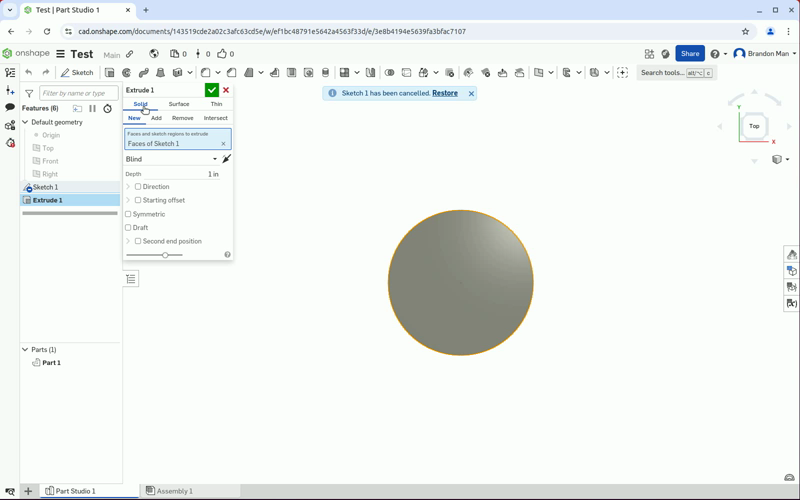
click(143, 106)
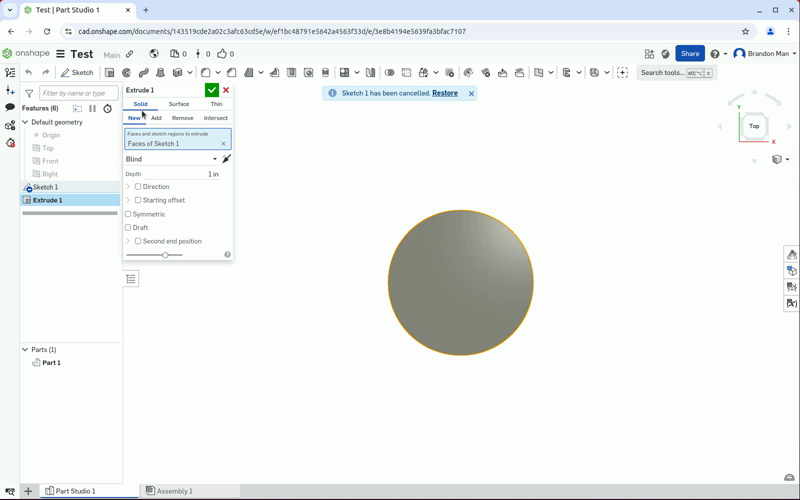
mouse_move(137, 120)
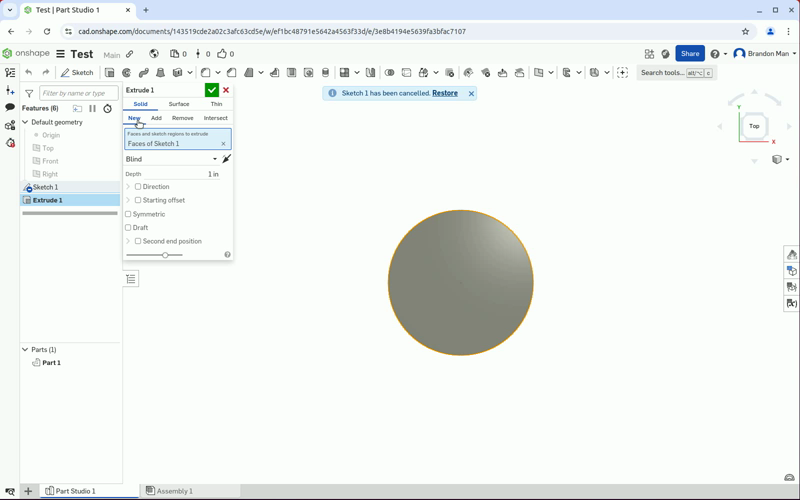
click(137, 120)
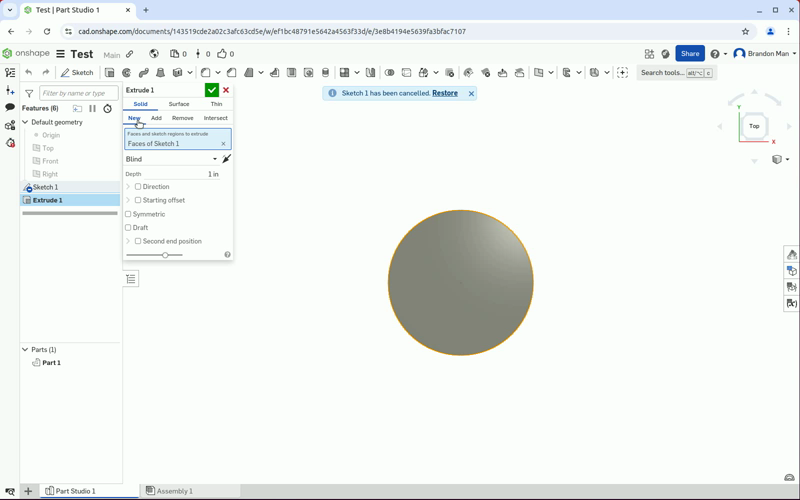
key(tab, 4)
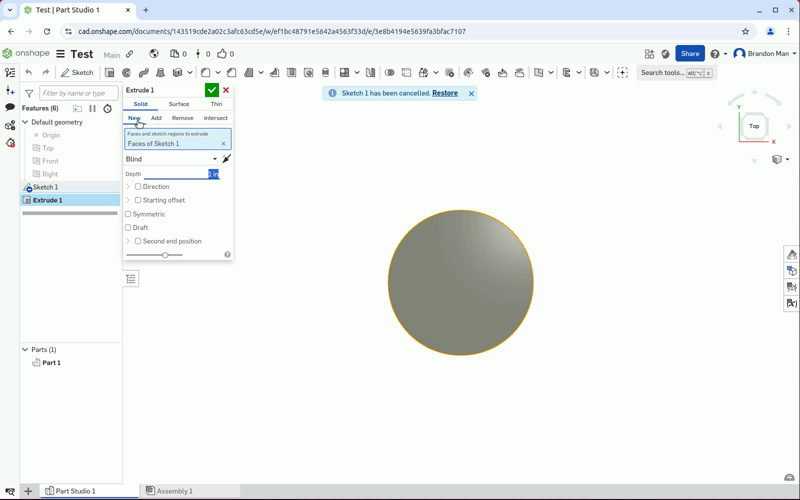
text(8.184)
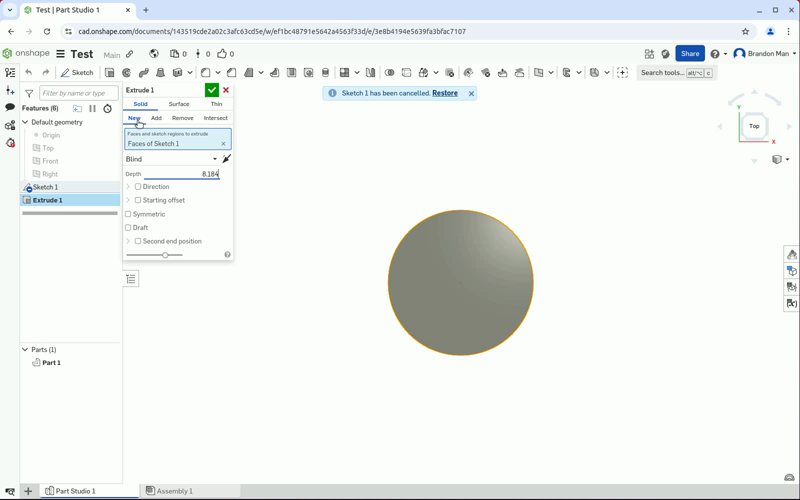
key(enter)
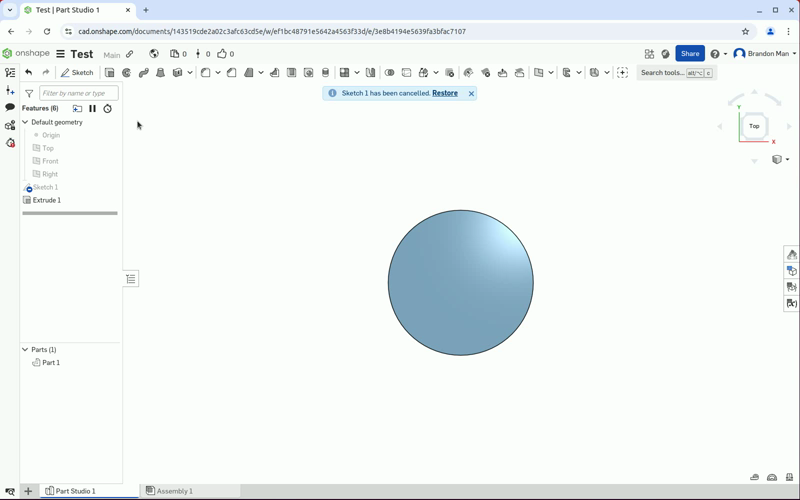
key(shift+h)
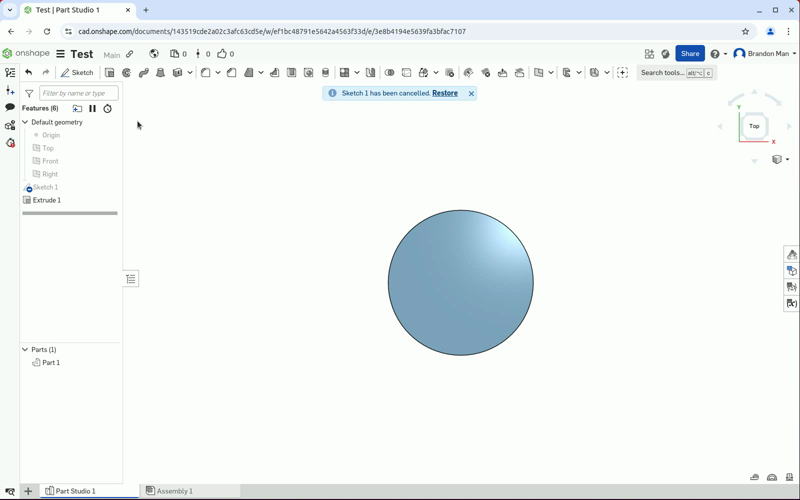
key(shift+h)
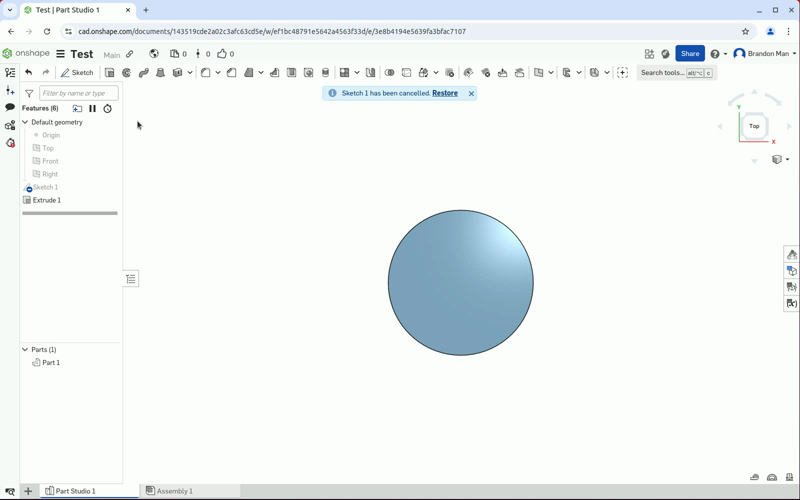
mouse_move(73, 189)
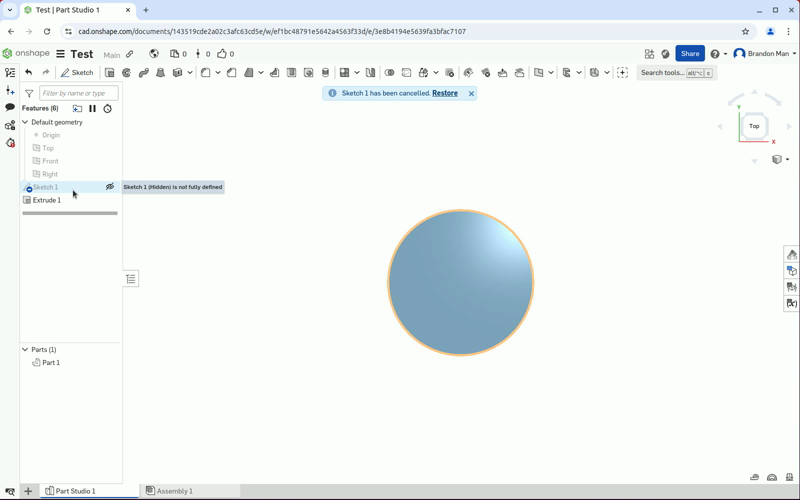
click(73, 189)
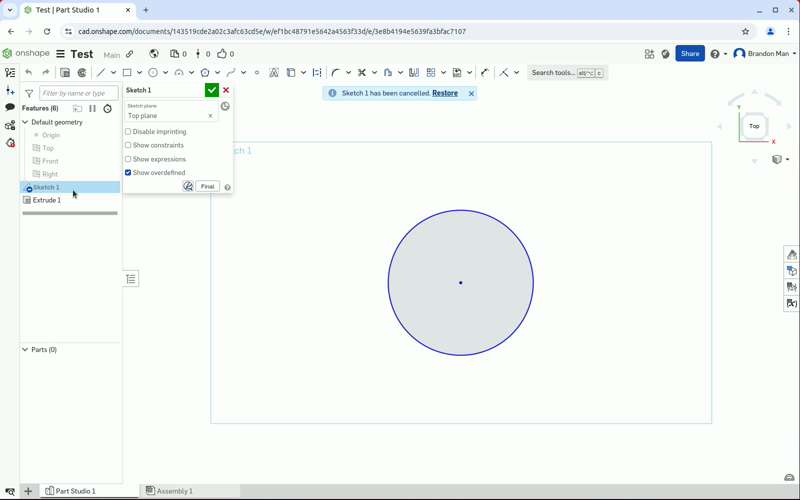
mouse_move(229, 92)
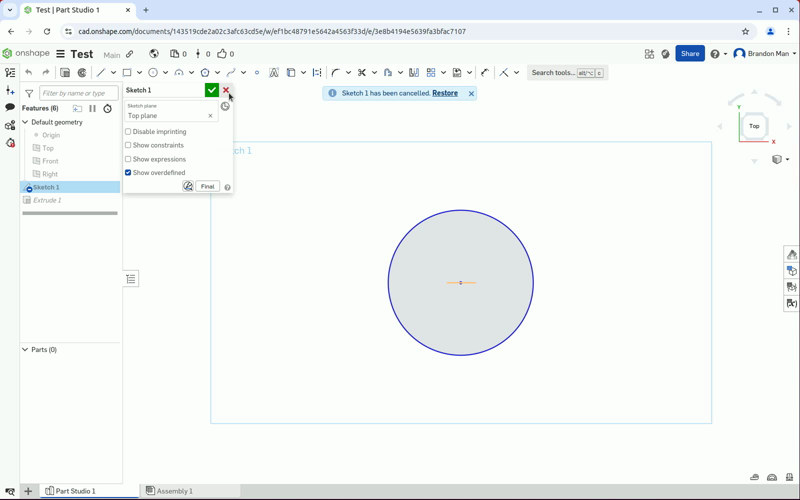
click(229, 92)
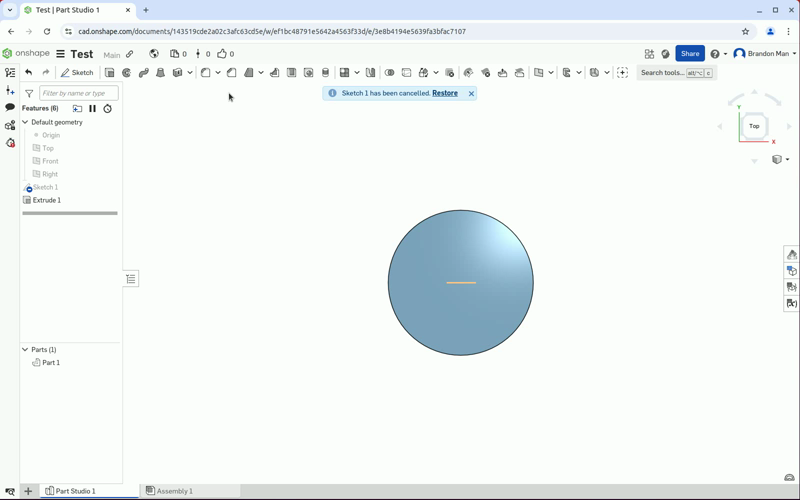
mouse_move(541, 75)
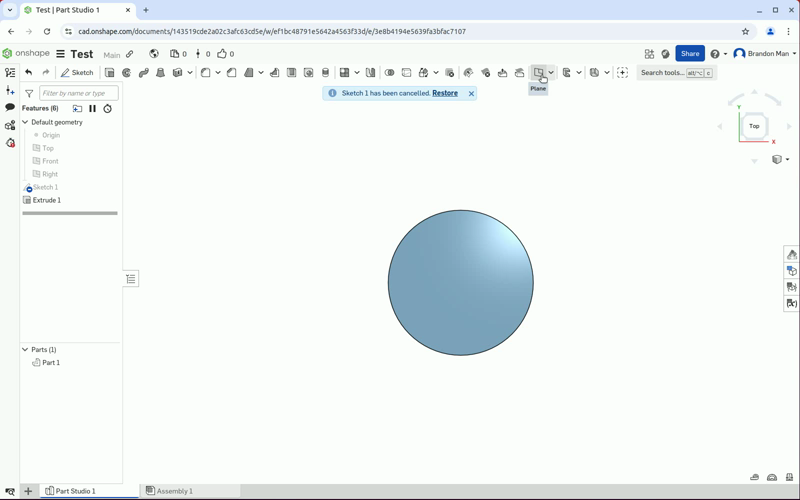
click(541, 75)
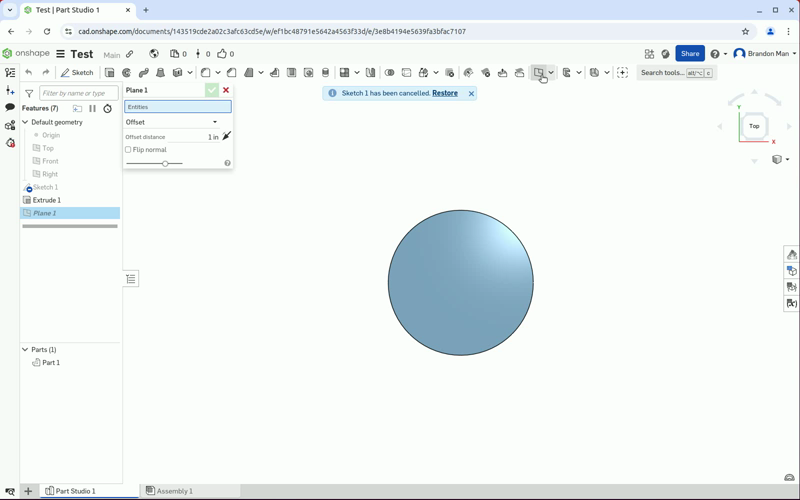
mouse_move(73, 150)
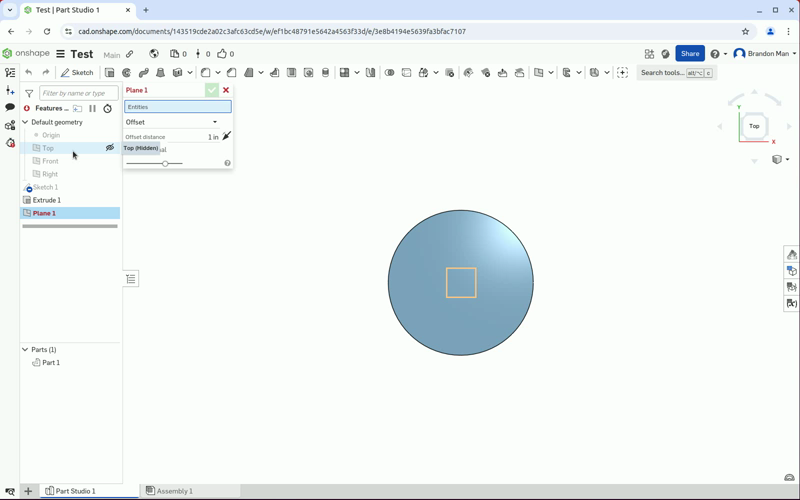
click(73, 150)
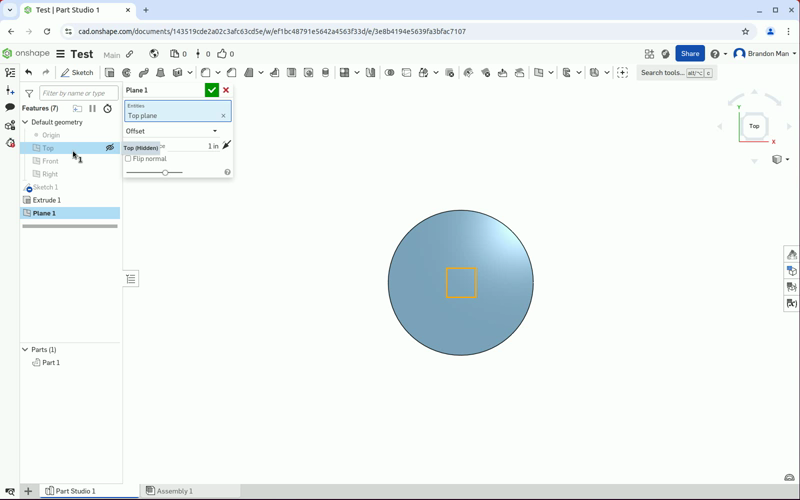
key(tab, 2)
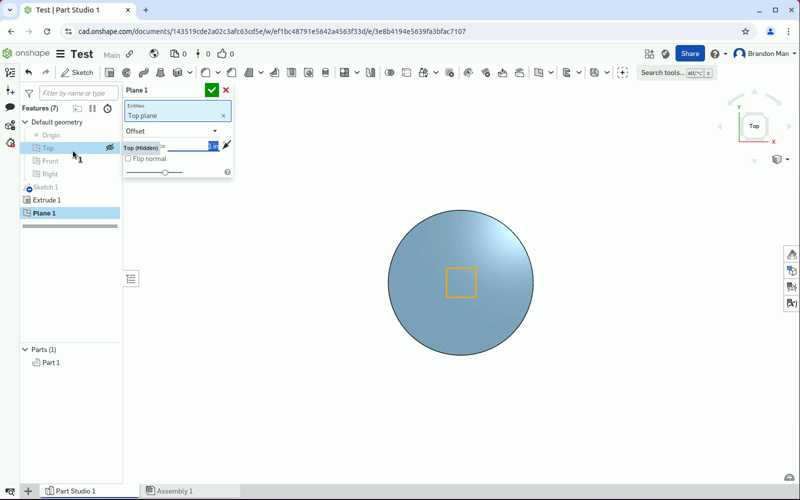
text(8.196)
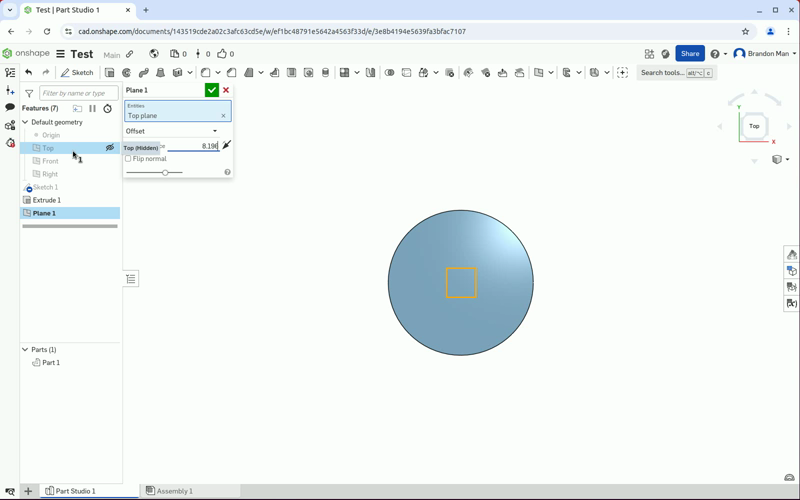
key(enter, 2)
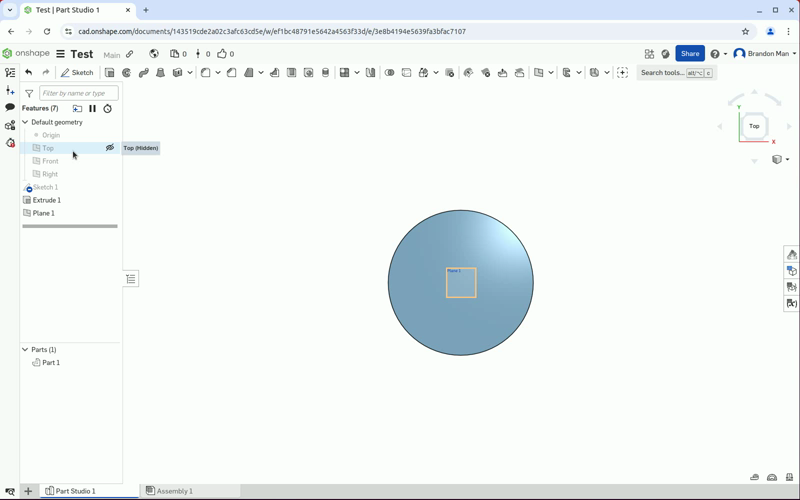
key(shift+s)
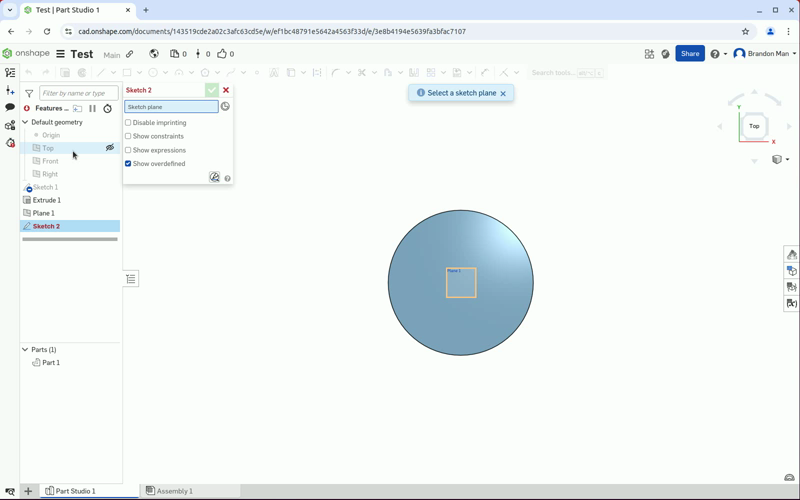
mouse_move(73, 215)
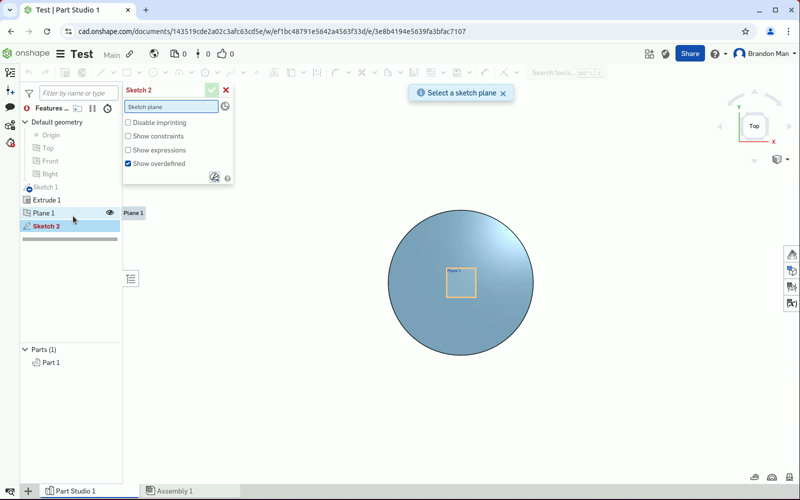
click(73, 215)
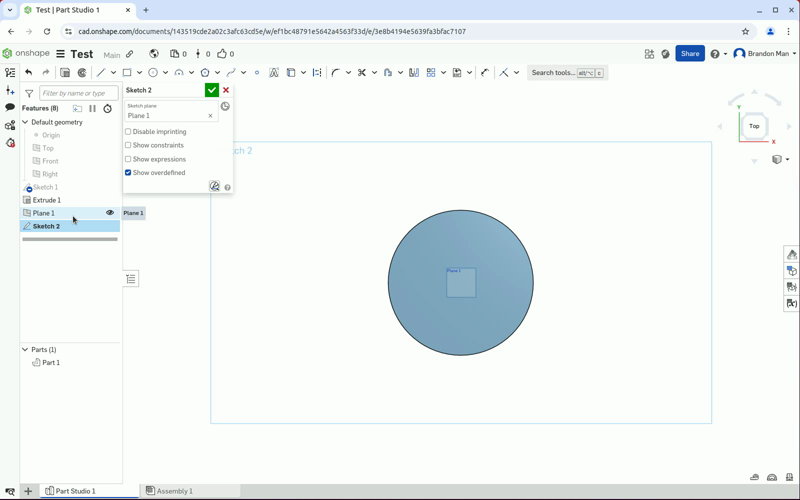
mouse_move(73, 352)
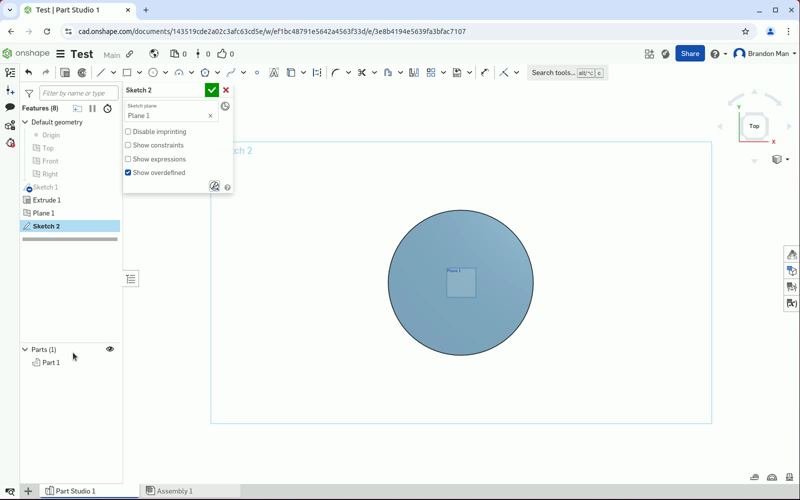
key(y)
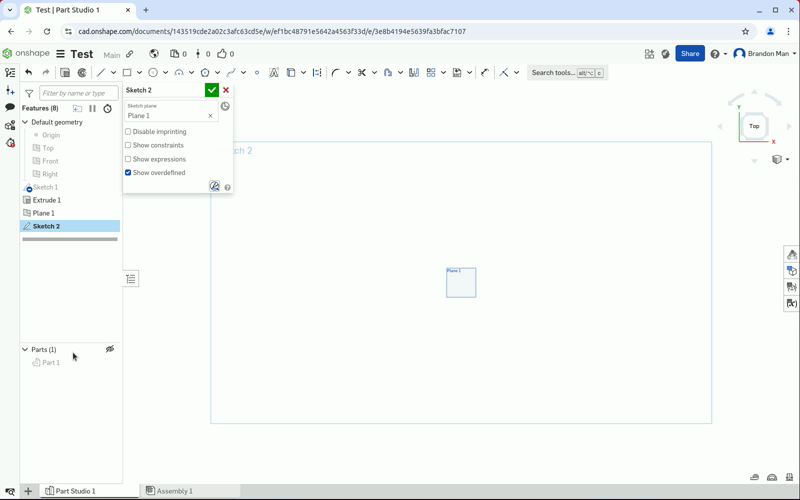
key(c)
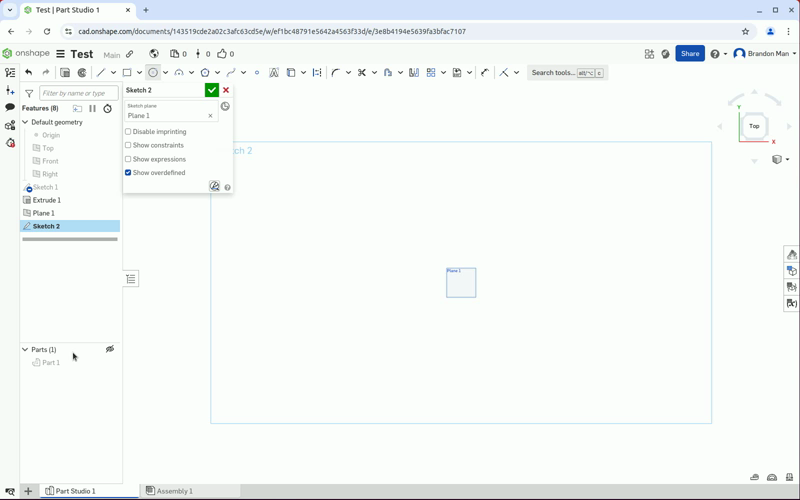
key_down(shift)
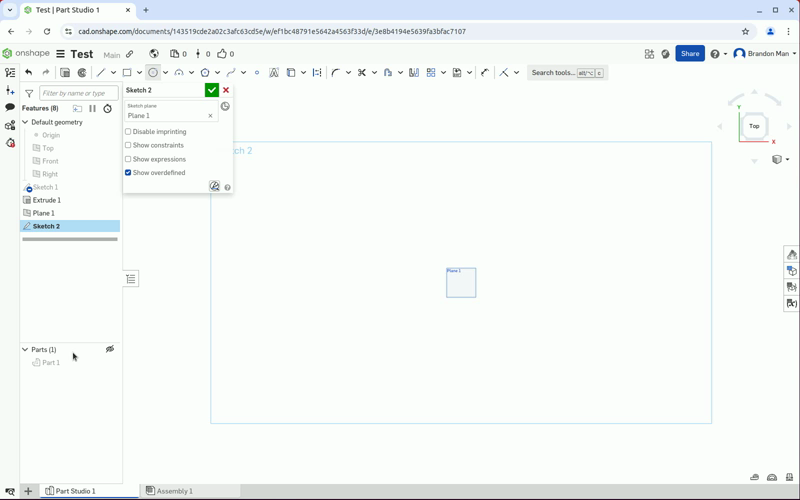
mouse_move(460, 282)
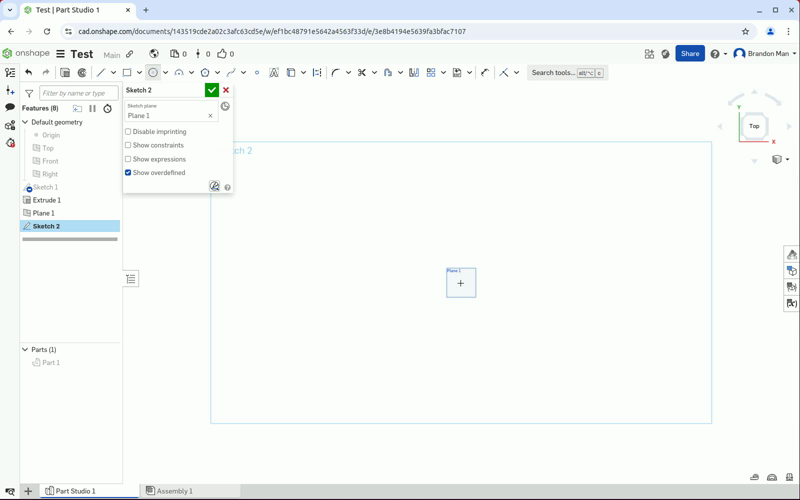
click(460, 282)
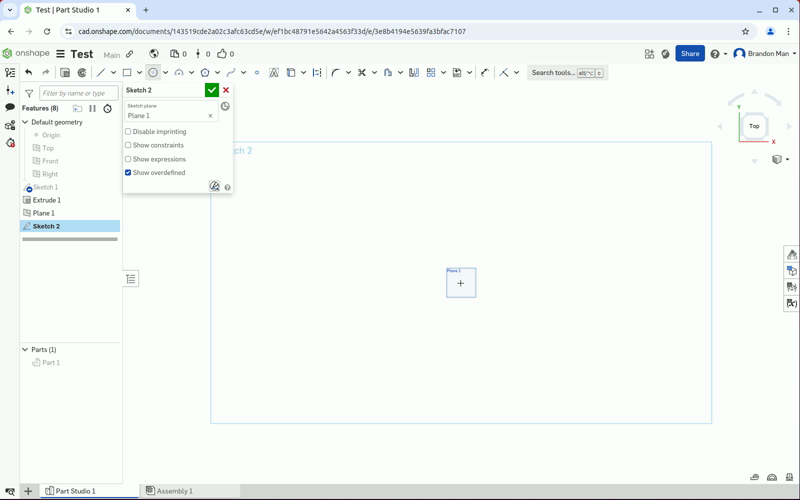
key_up(shift)
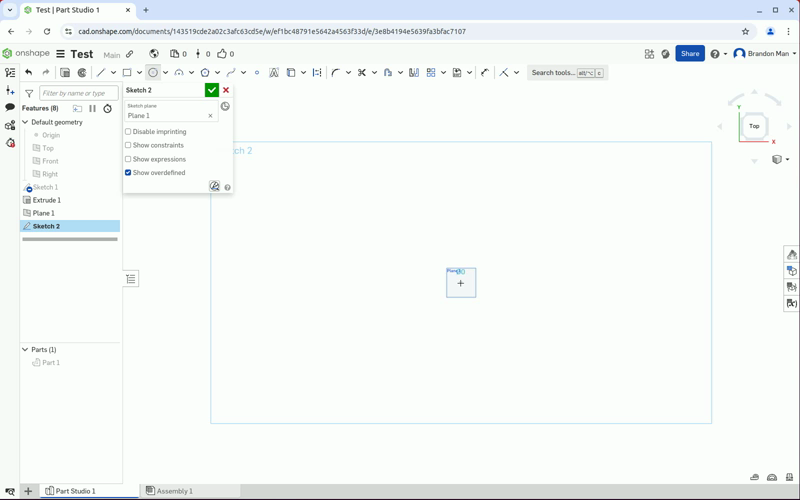
mouse_move(511, 282)
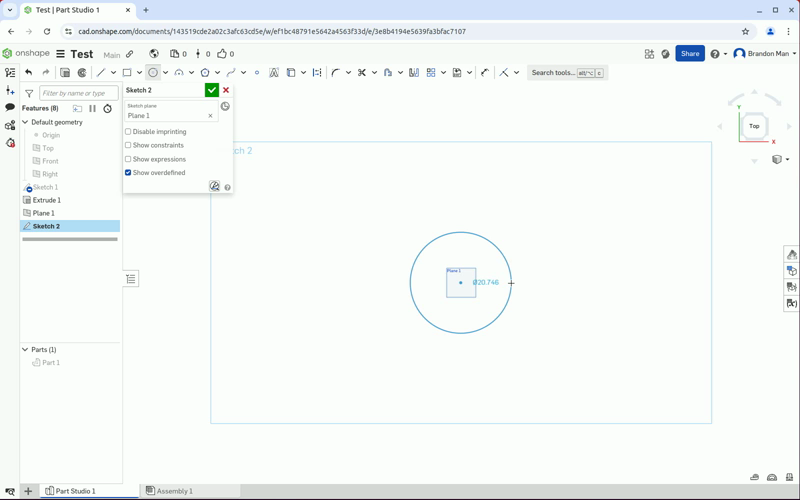
click(511, 282)
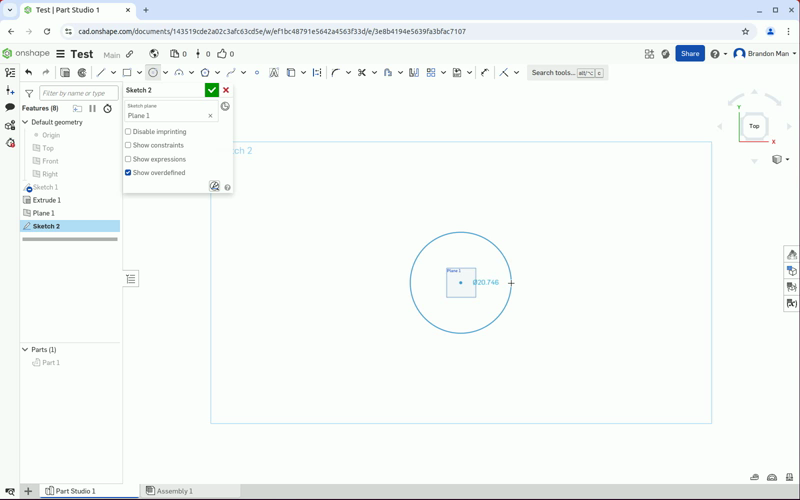
key(esc)
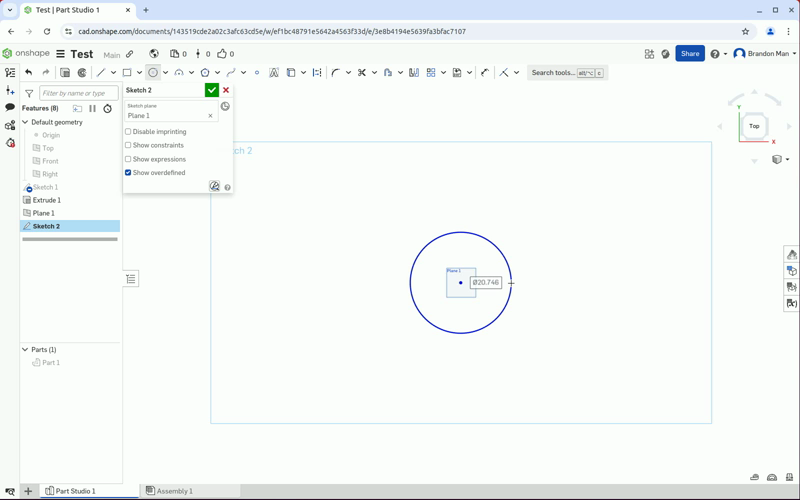
mouse_move(429, 263)
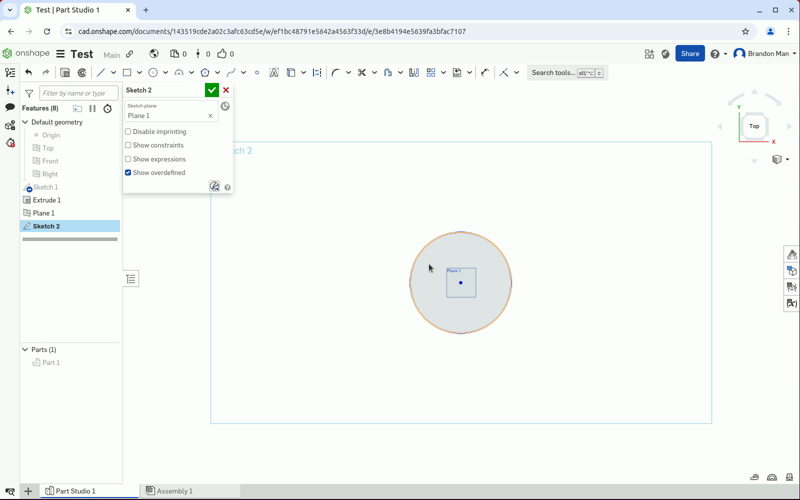
click(429, 263)
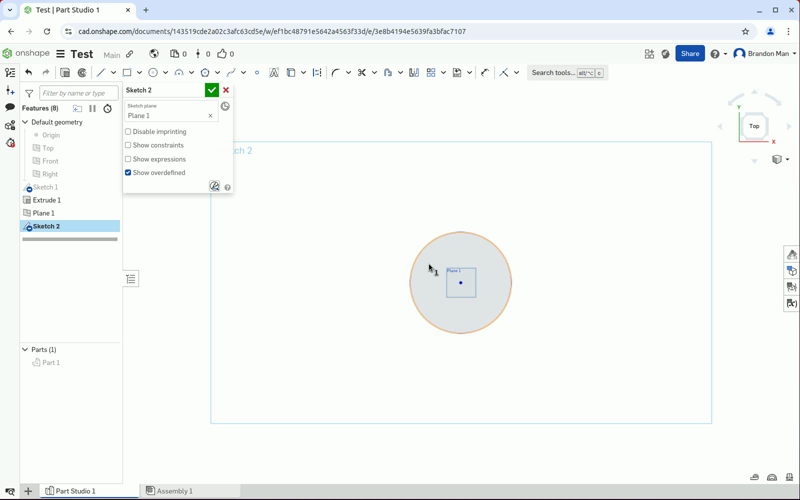
mouse_move(73, 352)
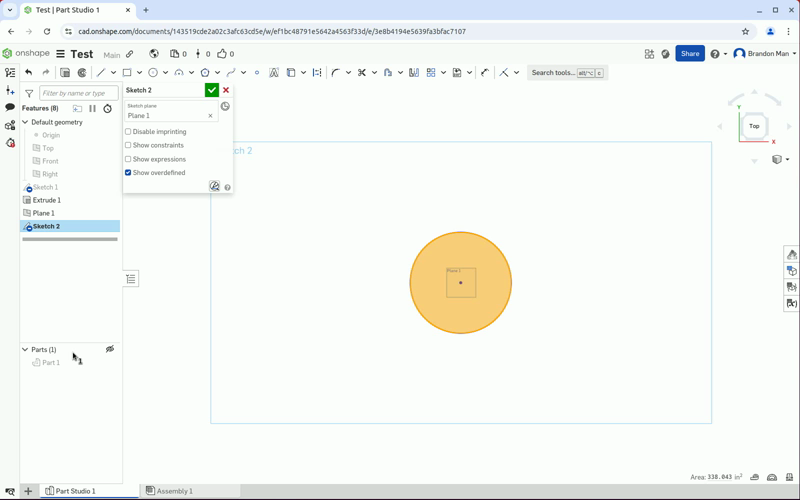
key(shift+y)
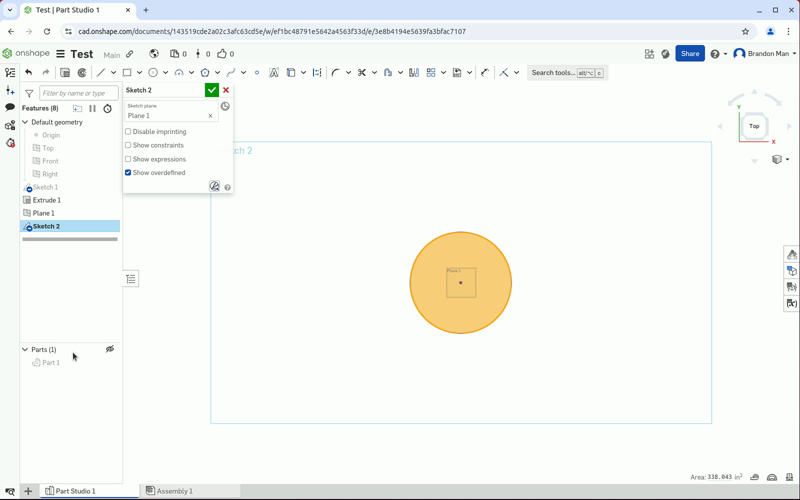
key(shift+e)
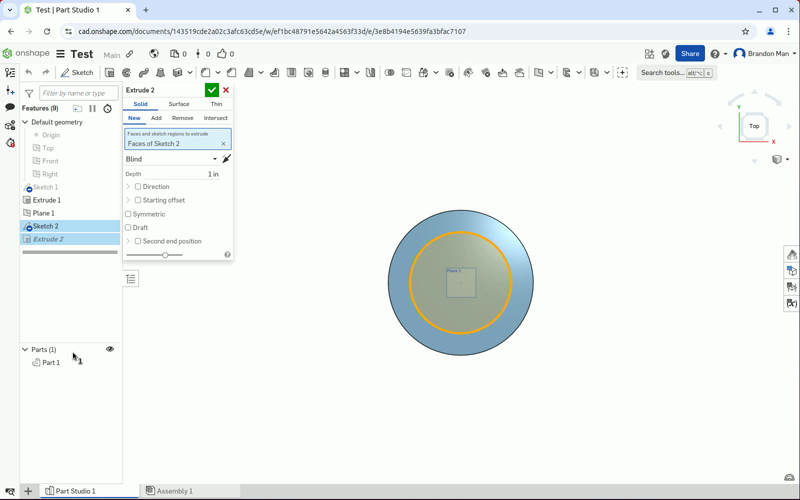
mouse_move(143, 106)
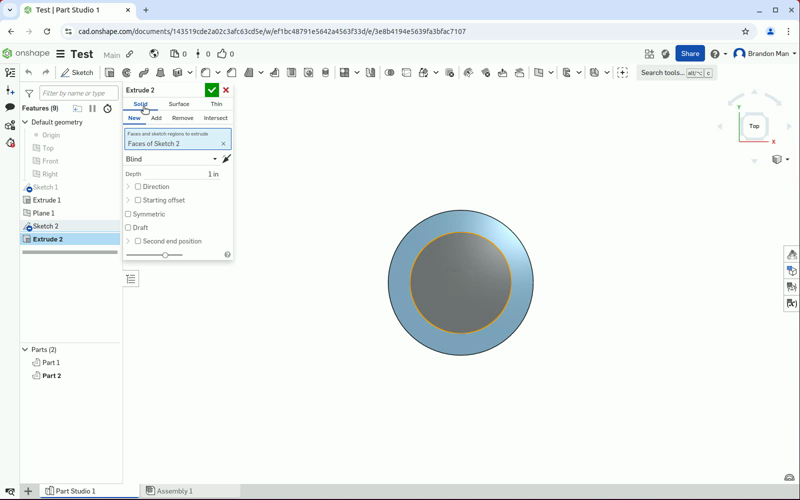
click(143, 106)
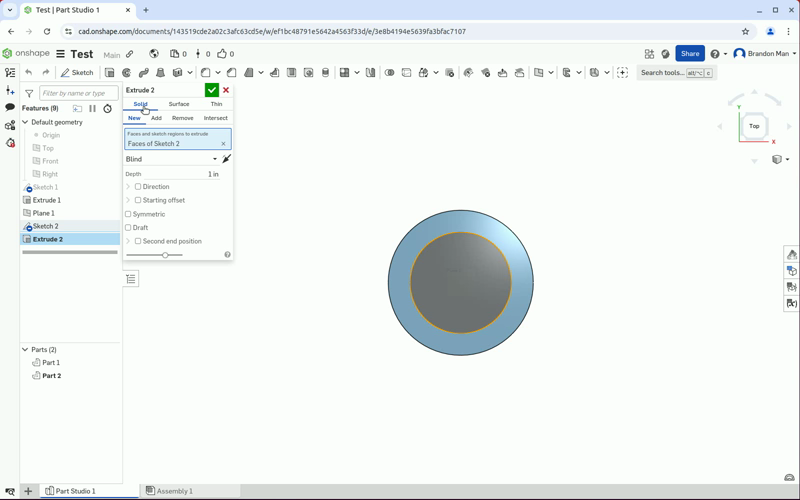
mouse_move(137, 120)
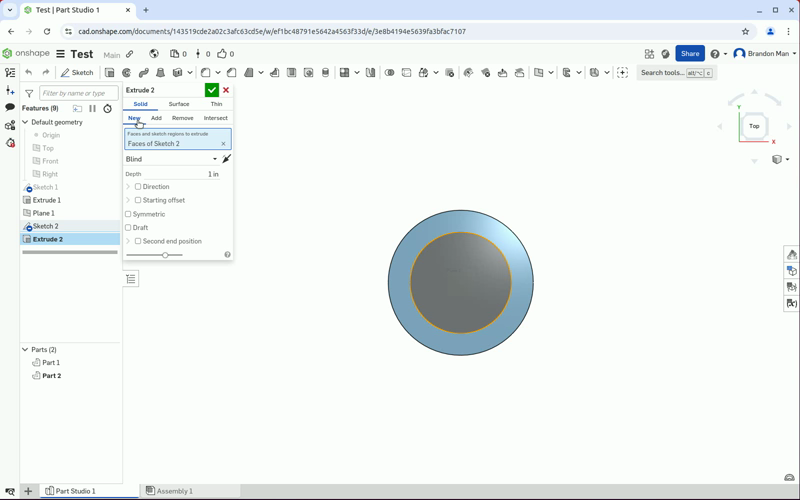
click(137, 120)
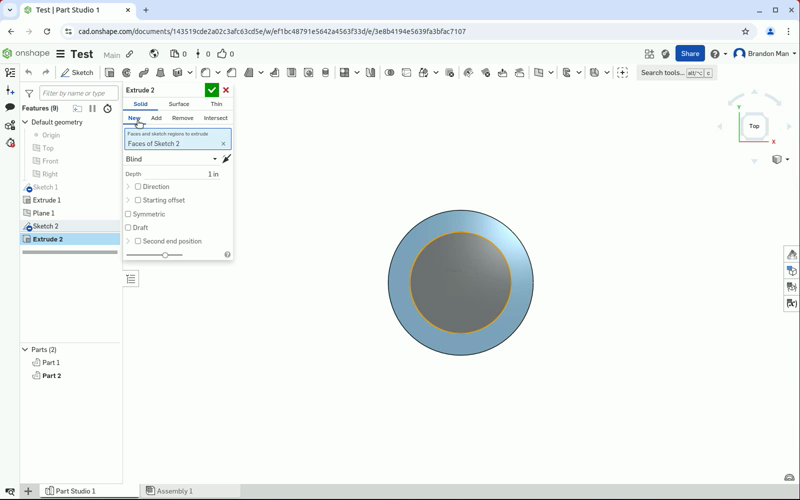
key(tab, 4)
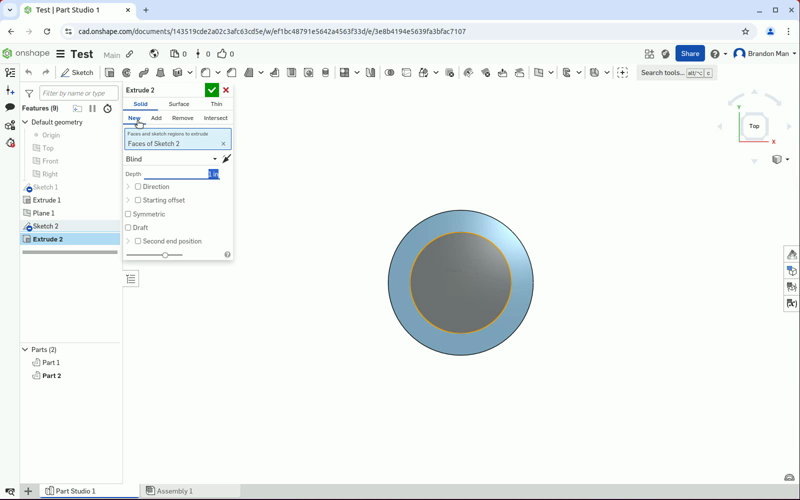
text(11.554)
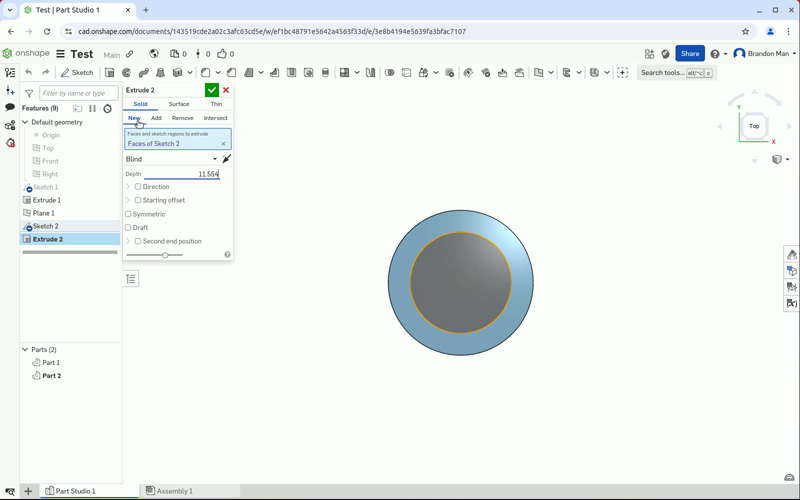
key(enter)
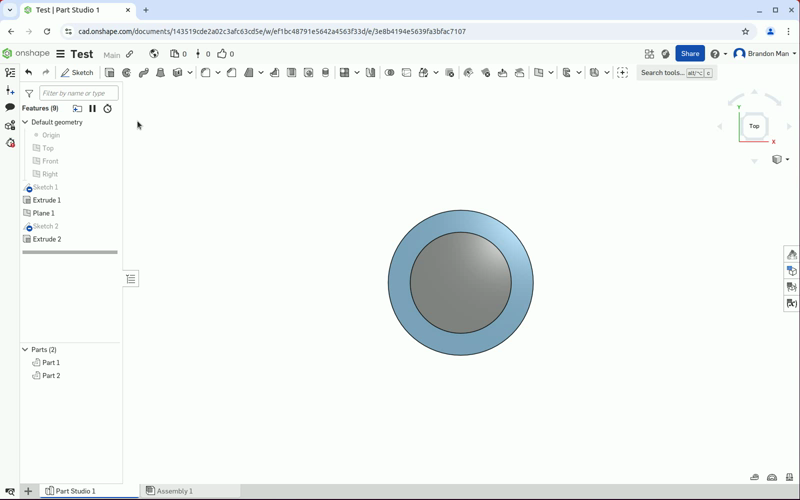
key(shift+h)
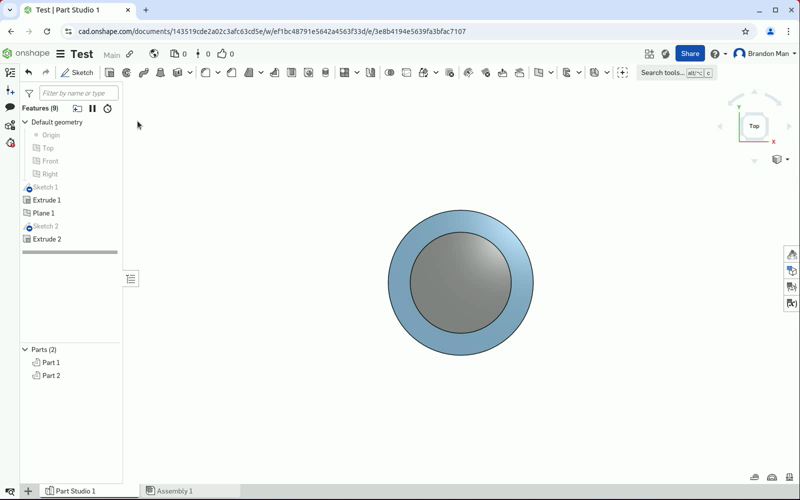
key(shift+h)
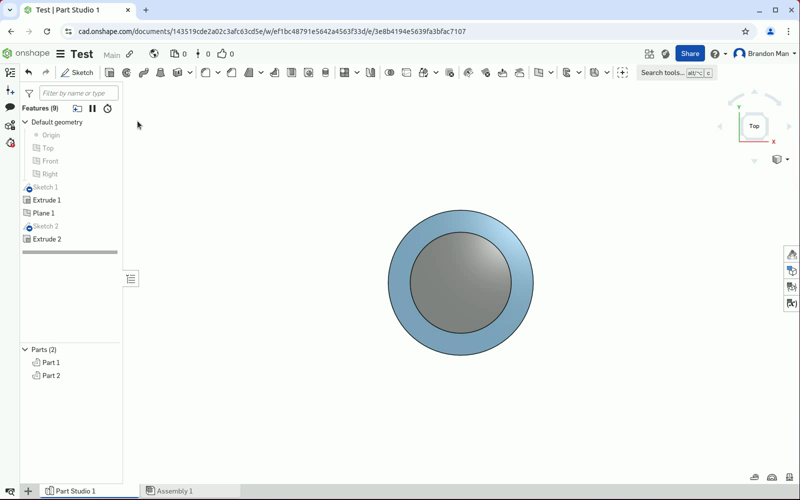
key(shift+7)
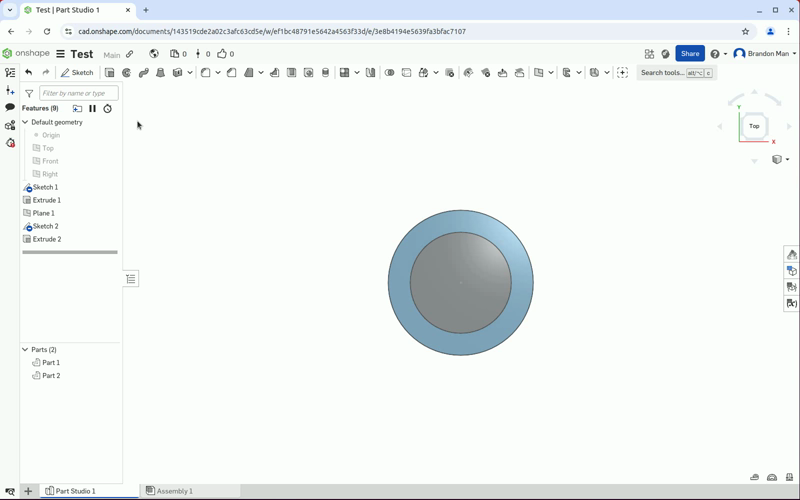
key(up, 3)
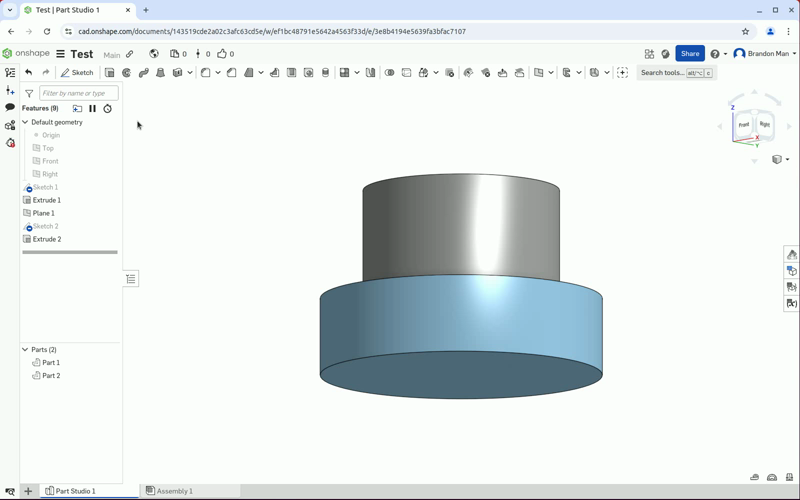
key(left, 3)
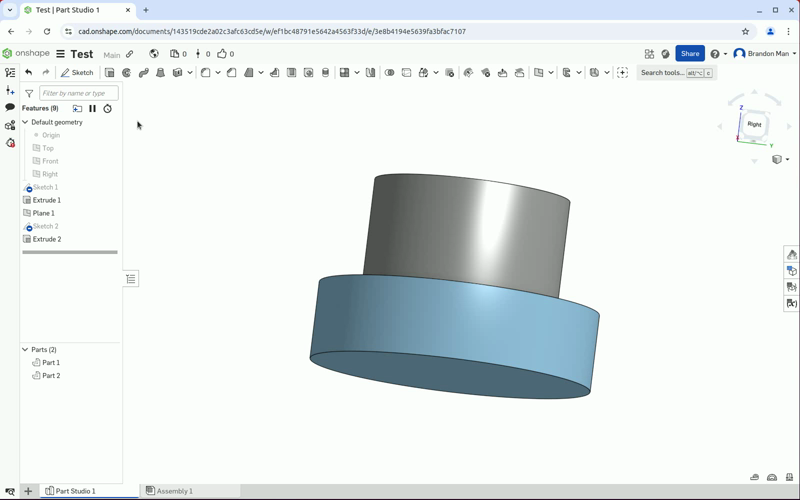
key(right, 3)
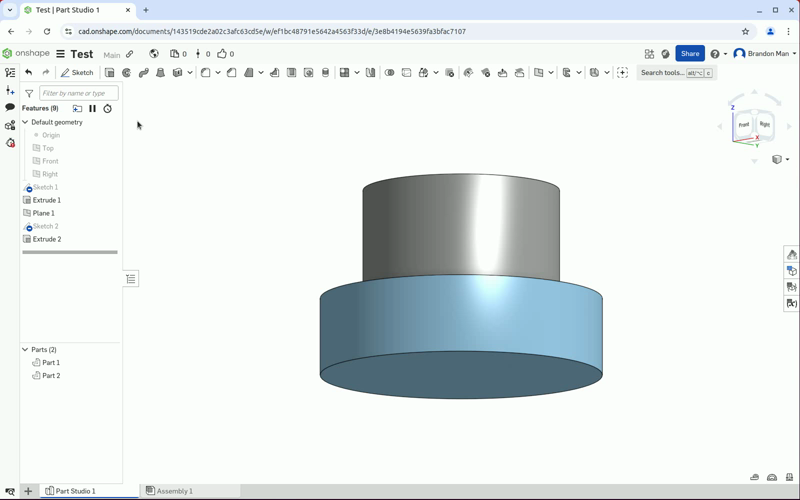
key(down, 3)
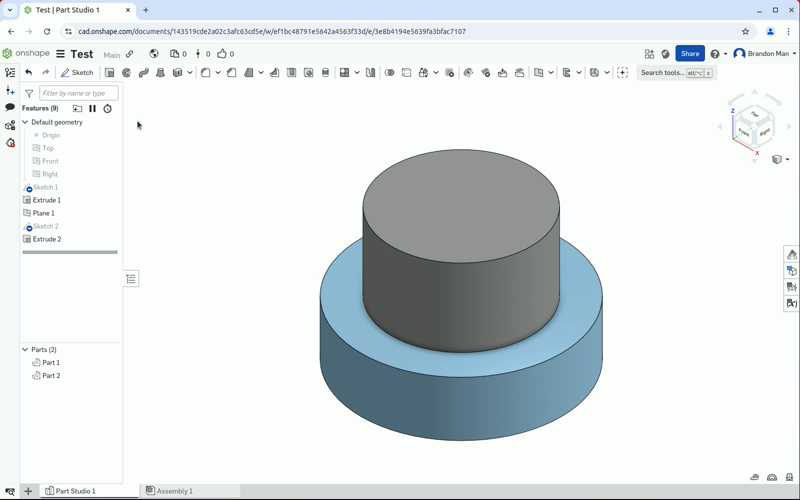
mouse_move(73, 189)
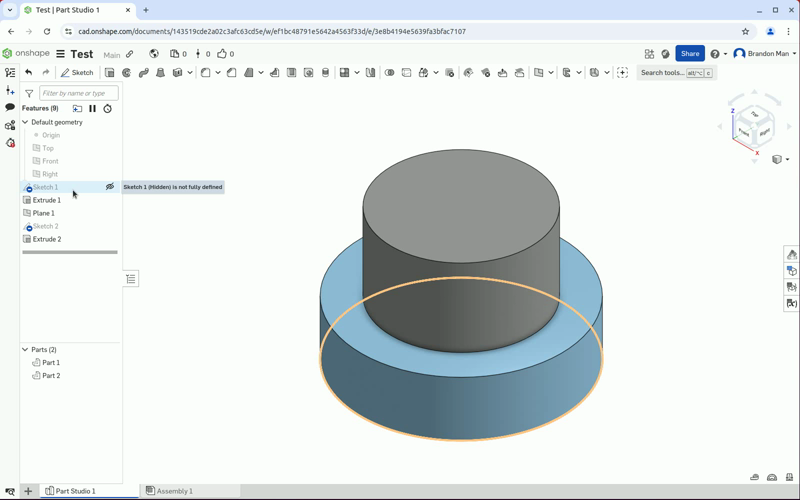
click(73, 189)